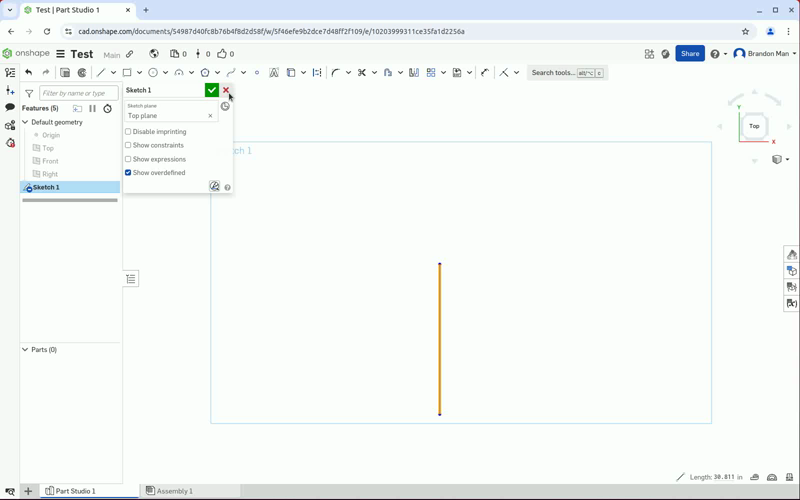
key(shift+h)
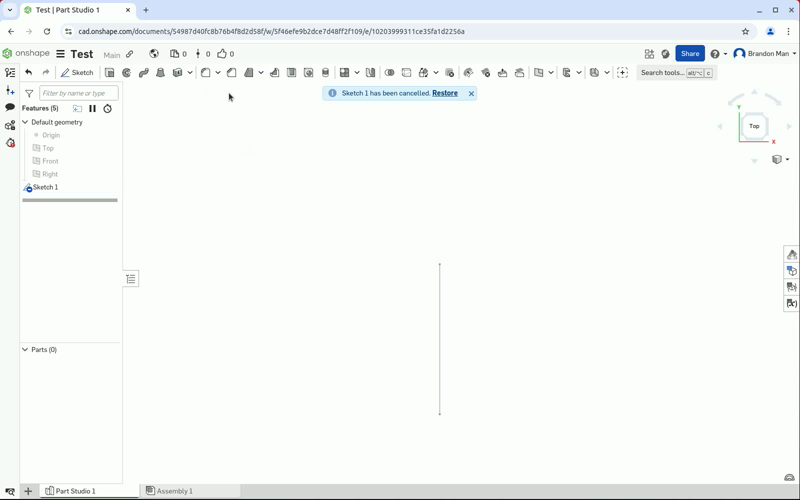
key(shift+s)
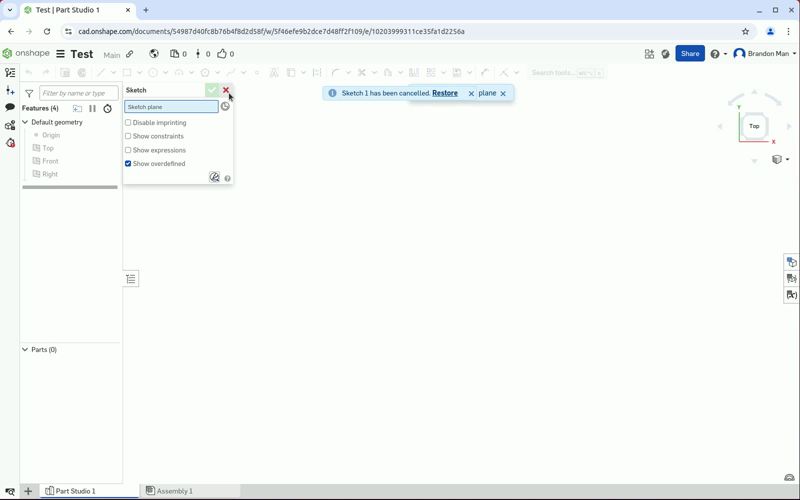
mouse_move(73, 150)
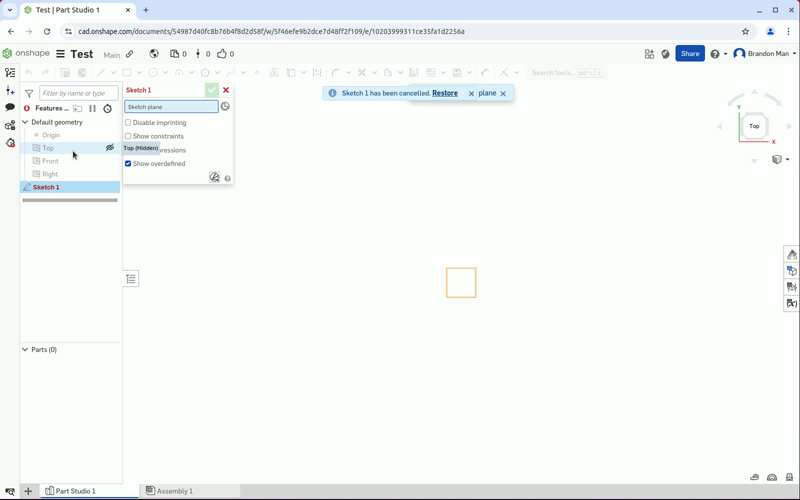
click(73, 150)
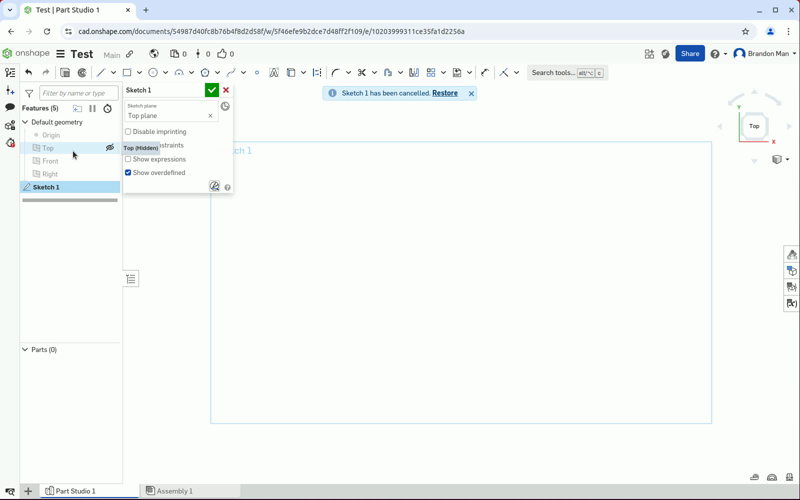
mouse_move(73, 352)
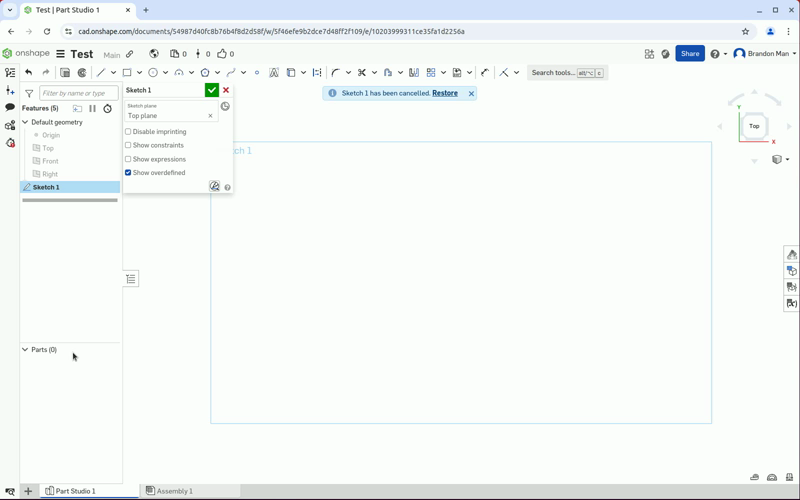
key(y)
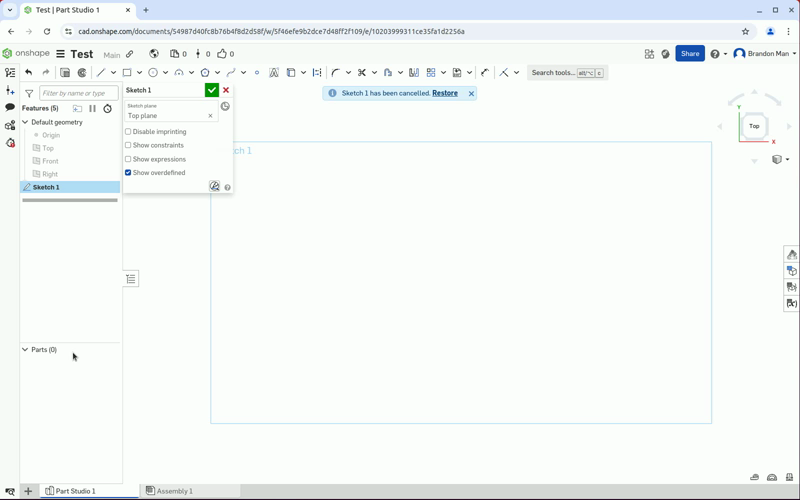
key(l)
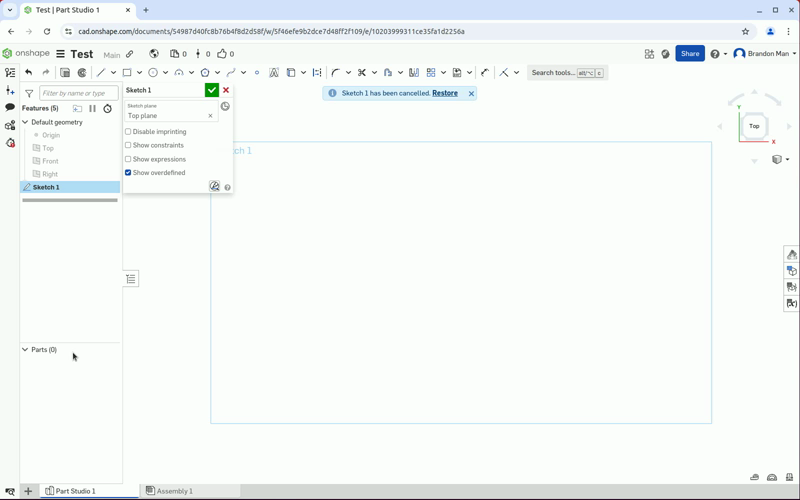
key_down(shift)
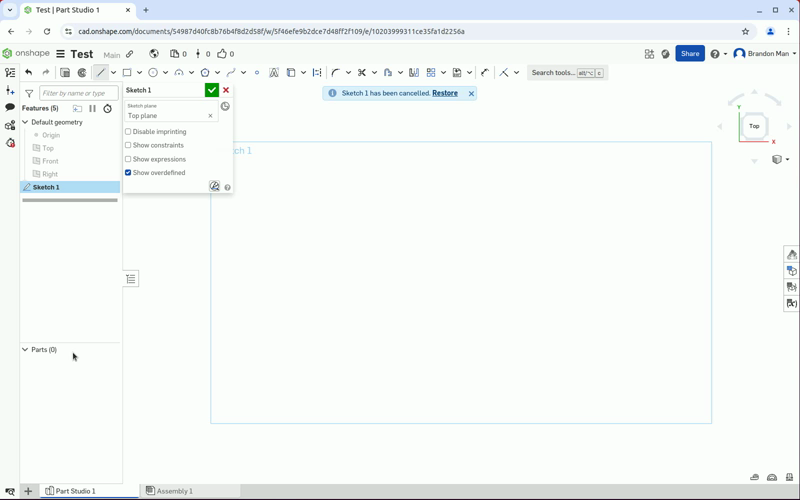
mouse_move(348, 341)
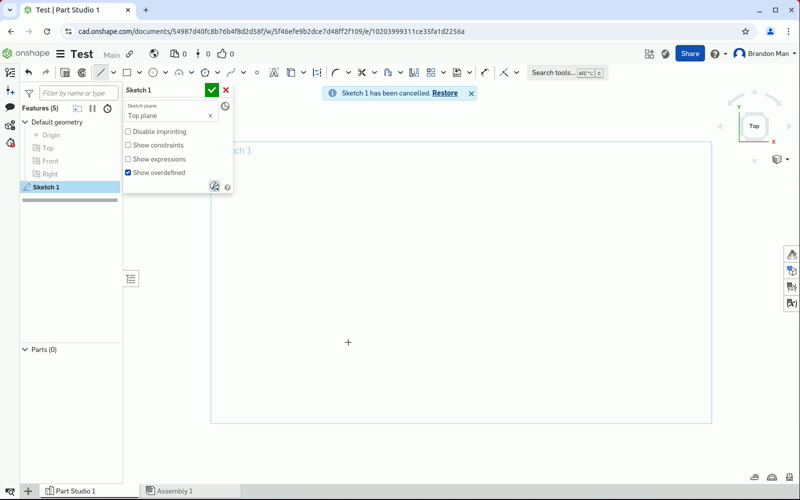
click(348, 341)
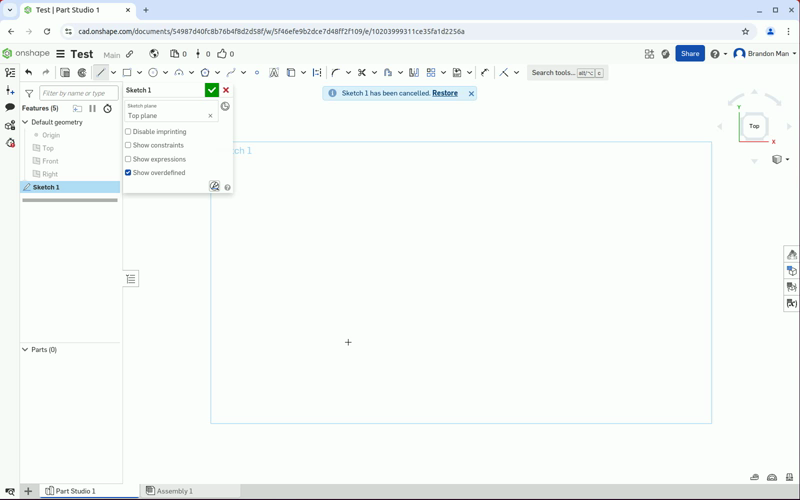
key_up(shift)
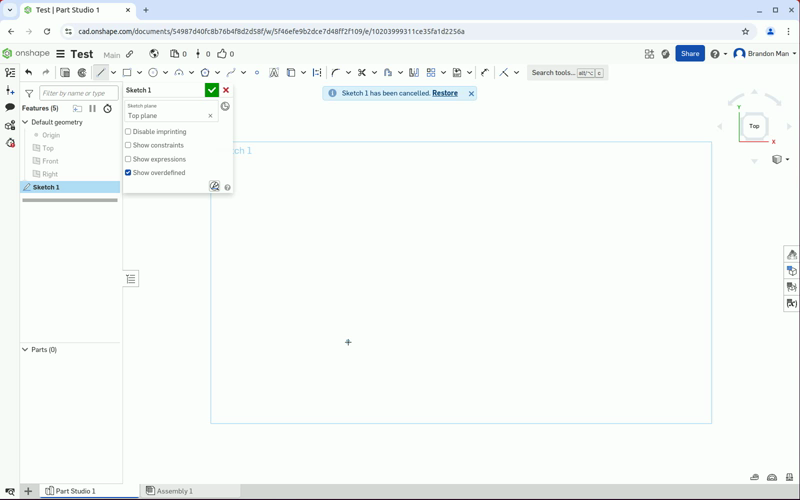
key_down(shift)
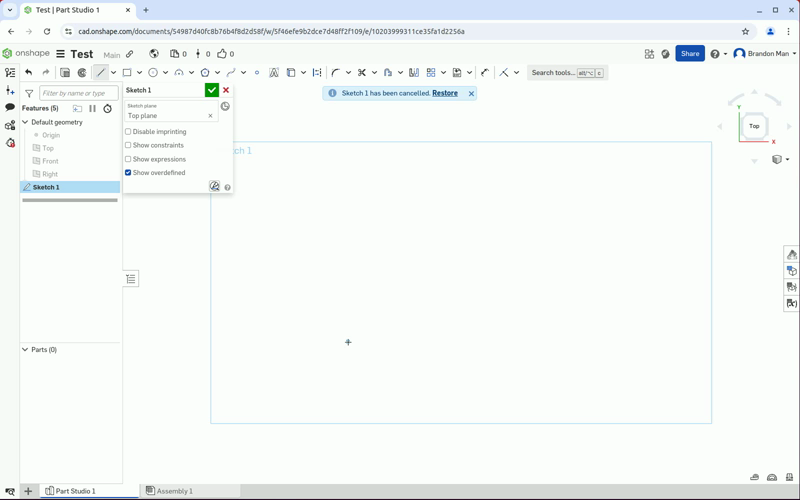
mouse_move(460, 341)
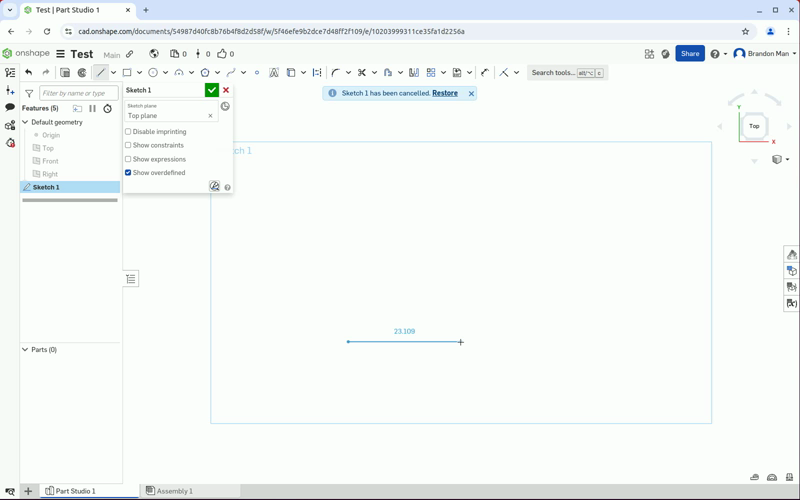
click(460, 341)
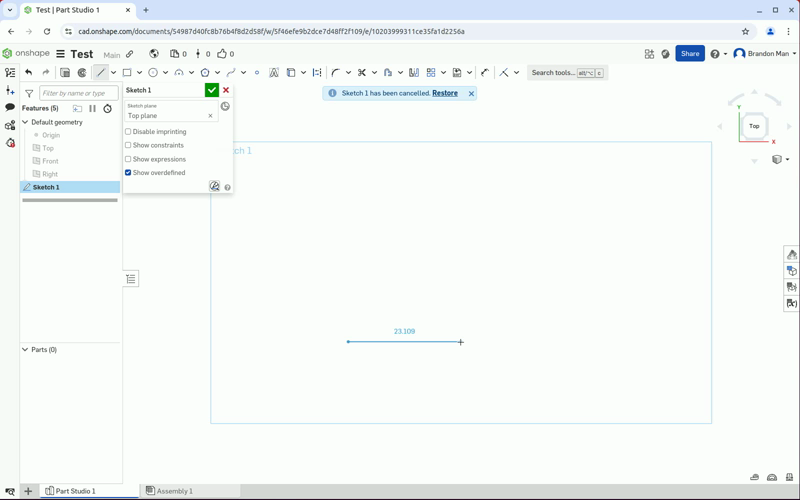
key_up(shift)
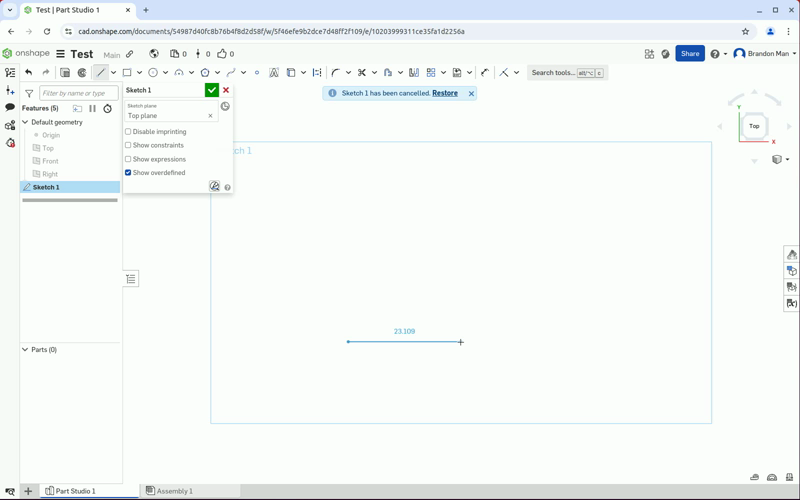
key_down(shift)
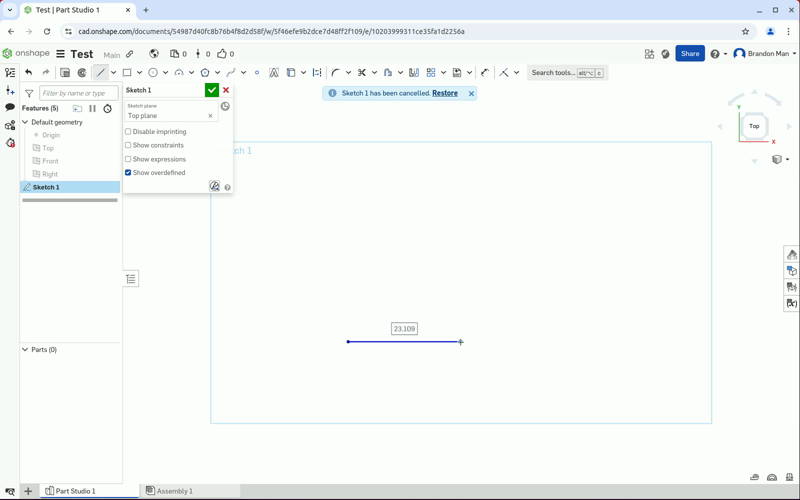
mouse_move(460, 269)
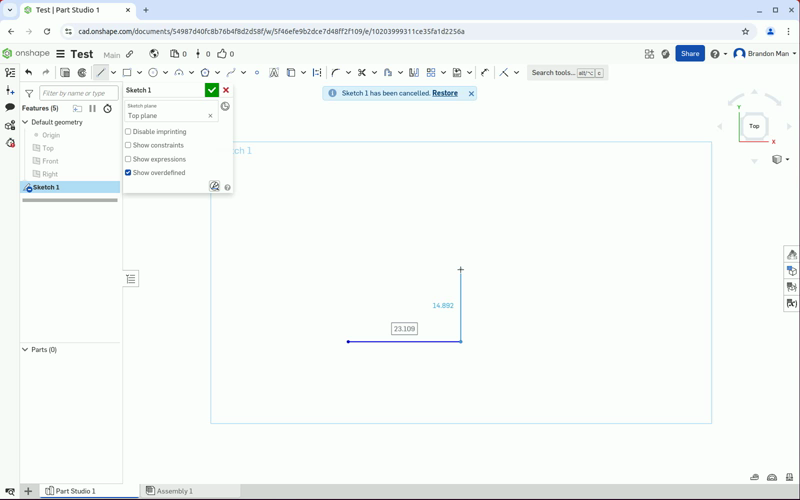
click(460, 269)
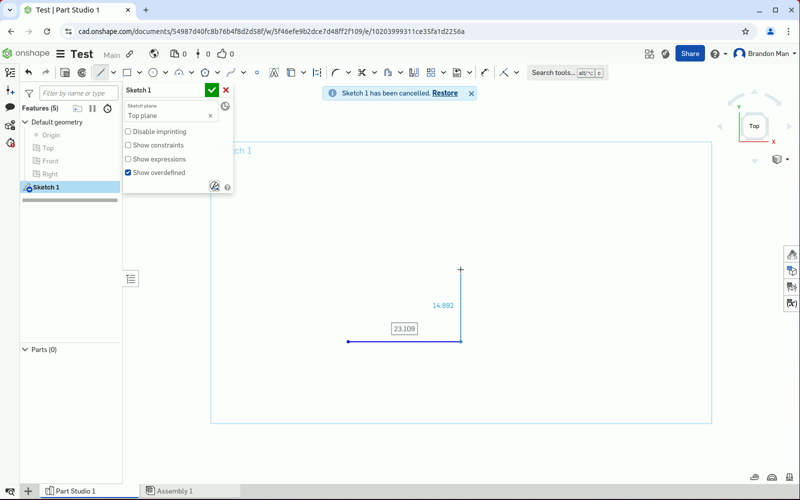
key_up(shift)
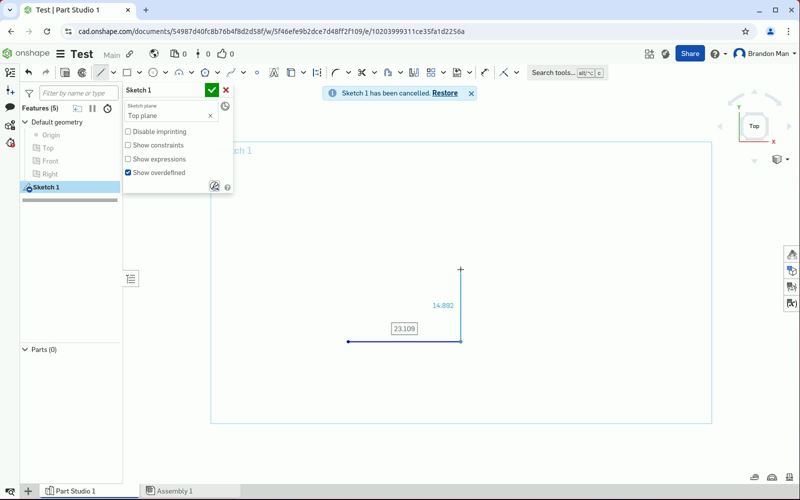
key_down(shift)
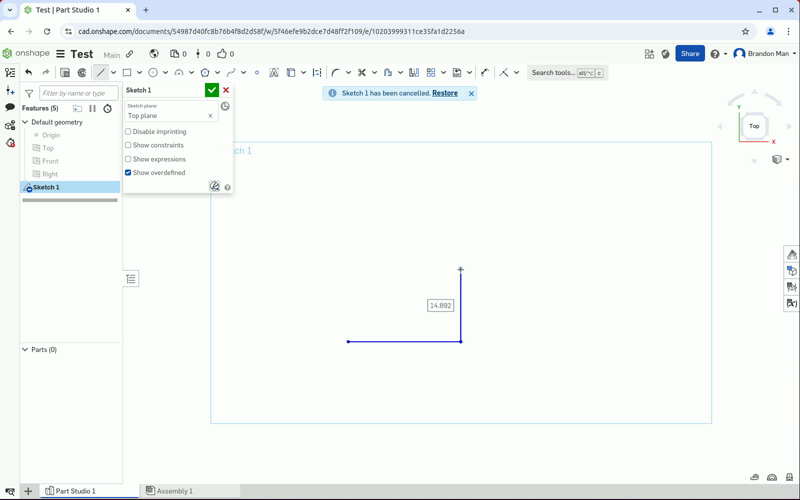
mouse_move(348, 269)
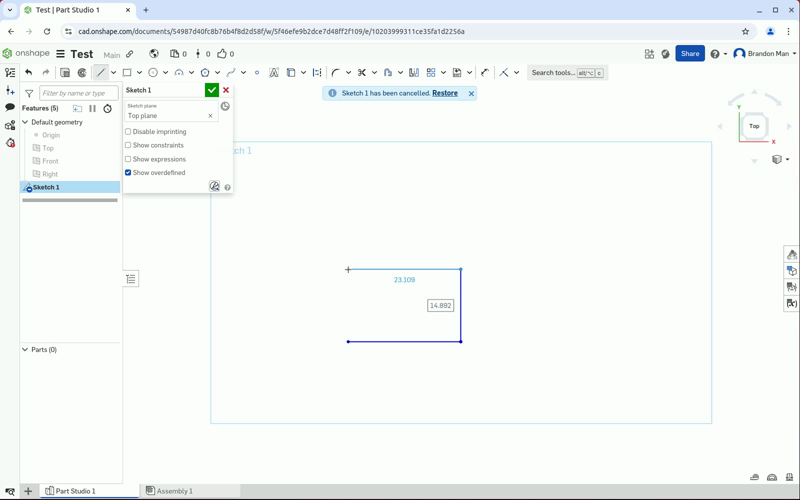
click(348, 269)
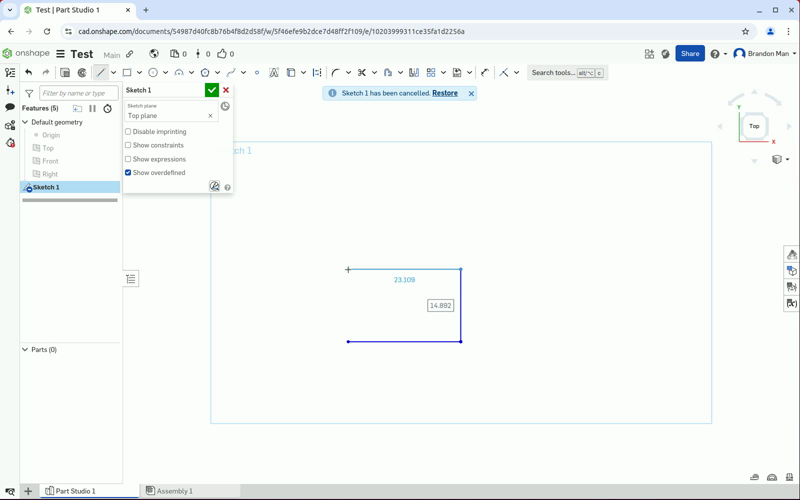
key_up(shift)
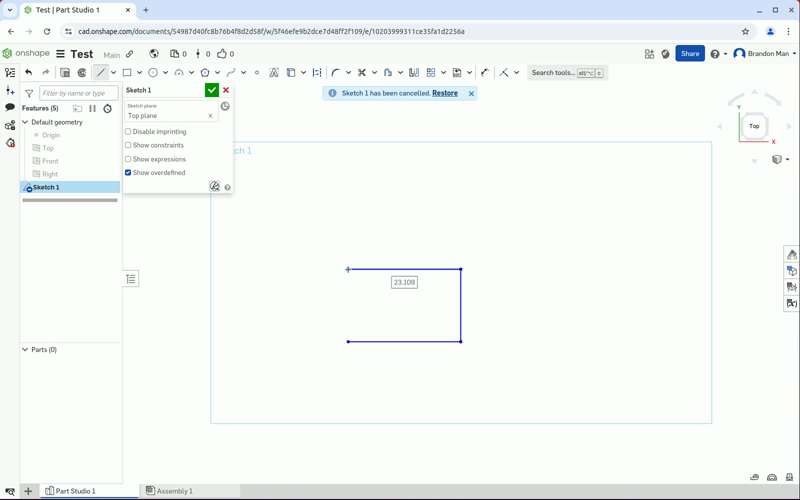
key_down(shift)
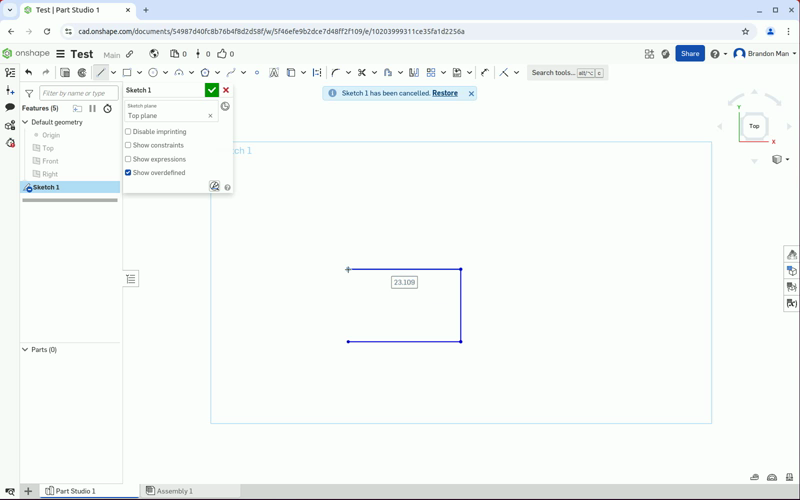
mouse_move(348, 341)
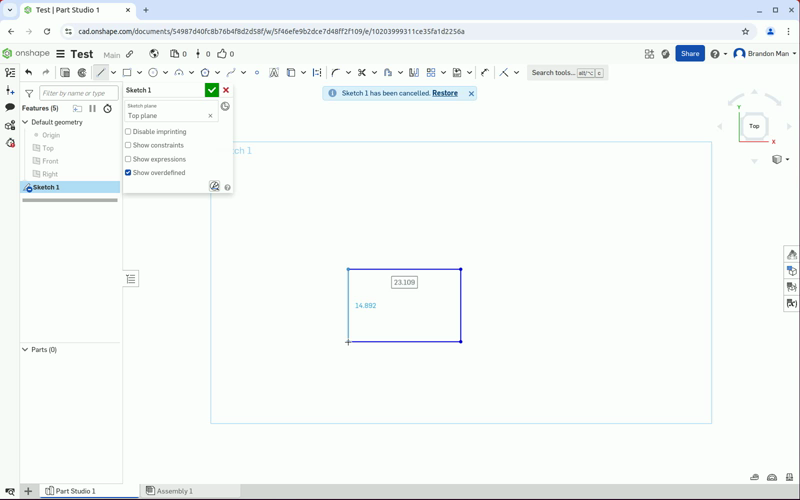
key_up(shift)
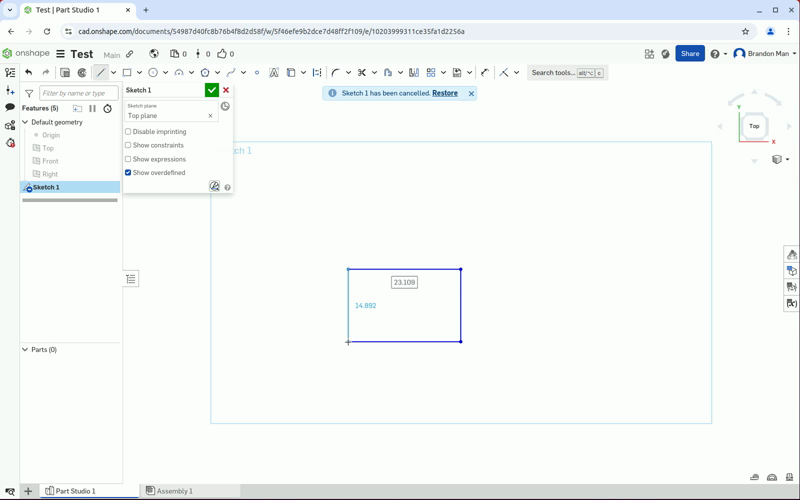
click(348, 341)
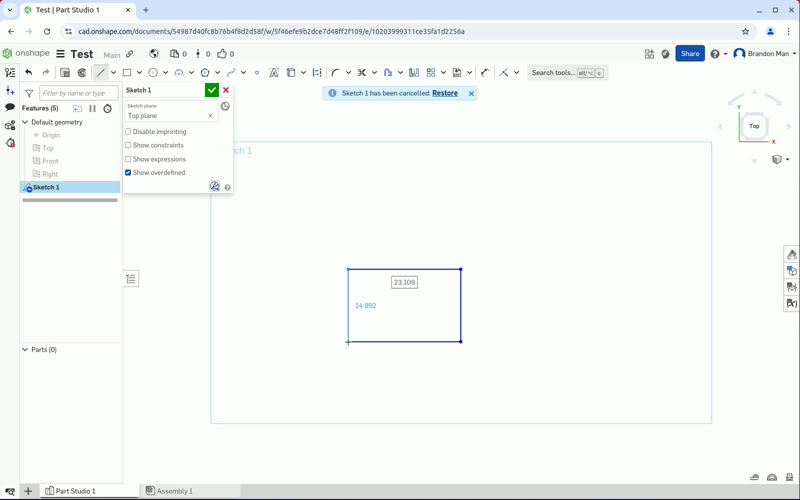
key(esc)
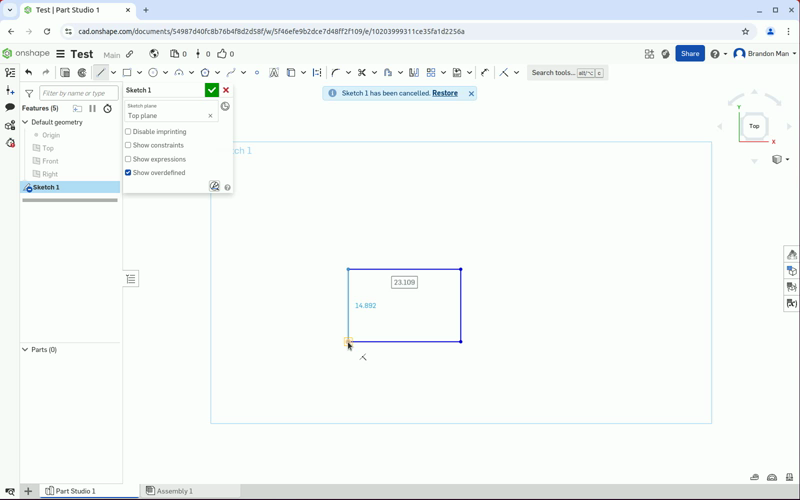
mouse_move(421, 275)
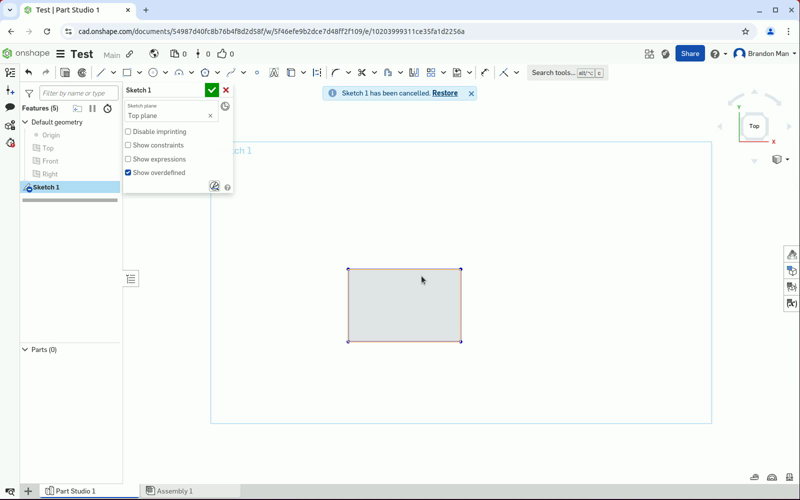
click(421, 275)
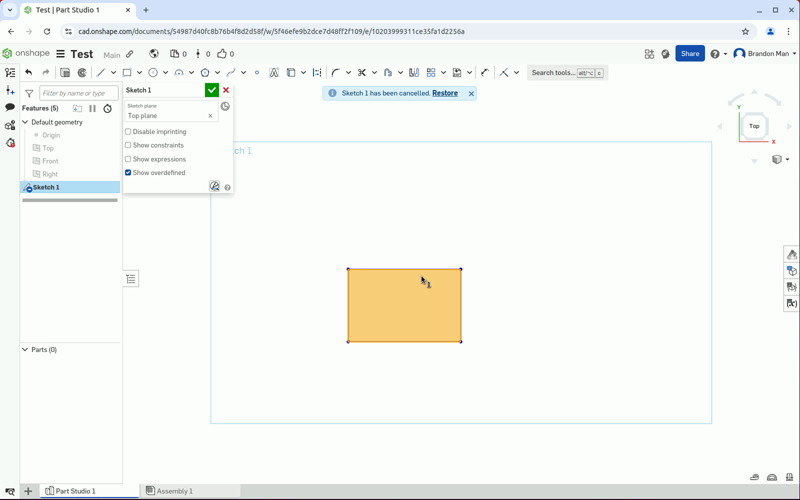
mouse_move(73, 352)
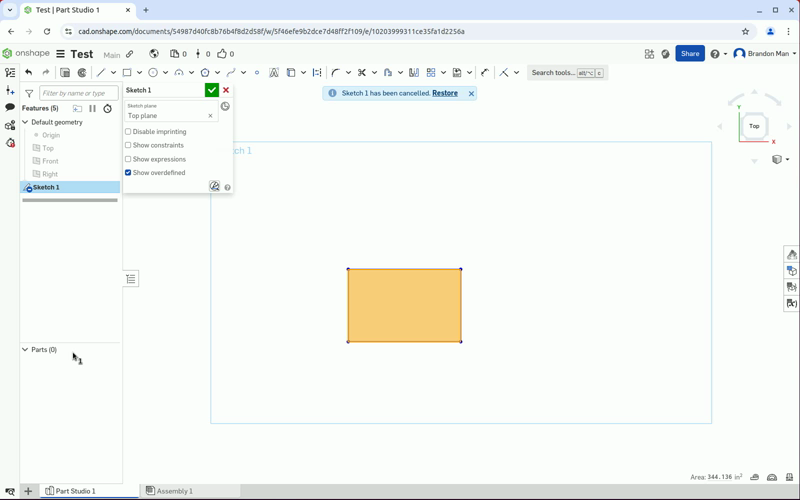
key(shift+y)
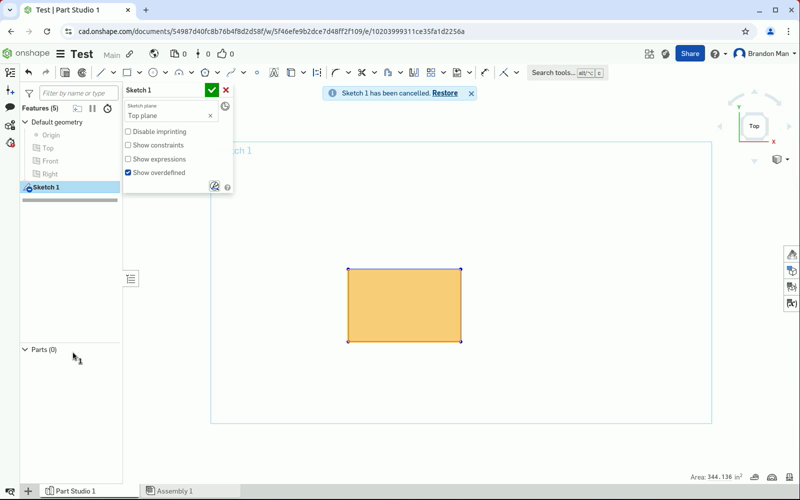
key(shift+e)
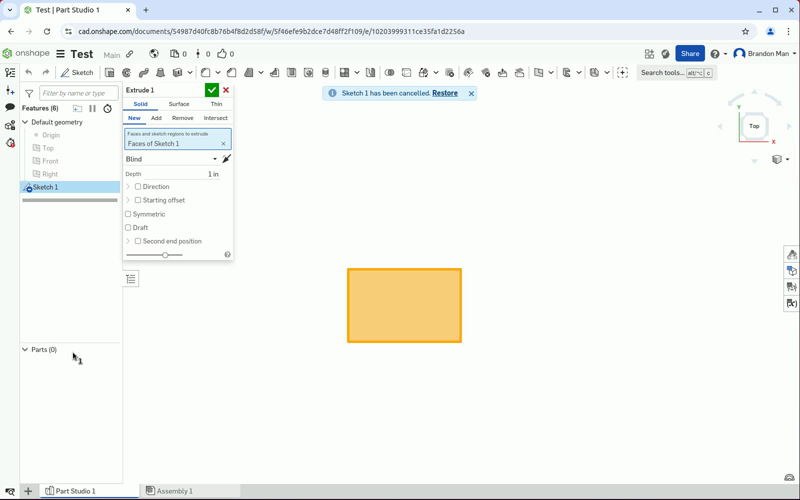
mouse_move(143, 106)
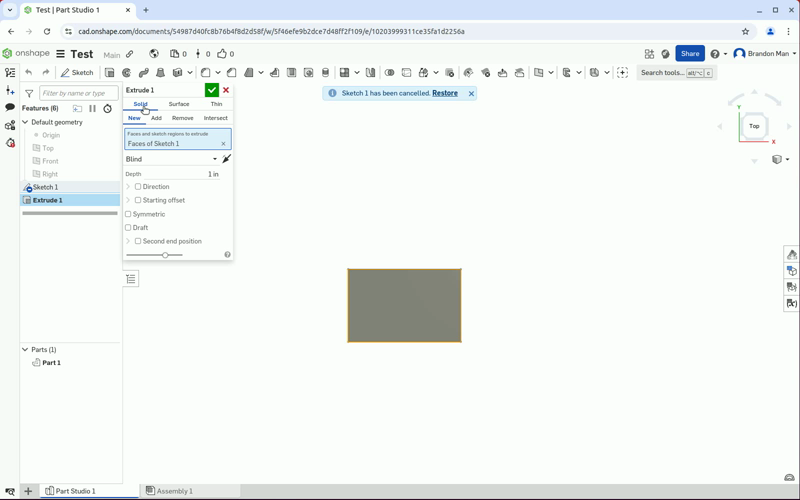
click(143, 106)
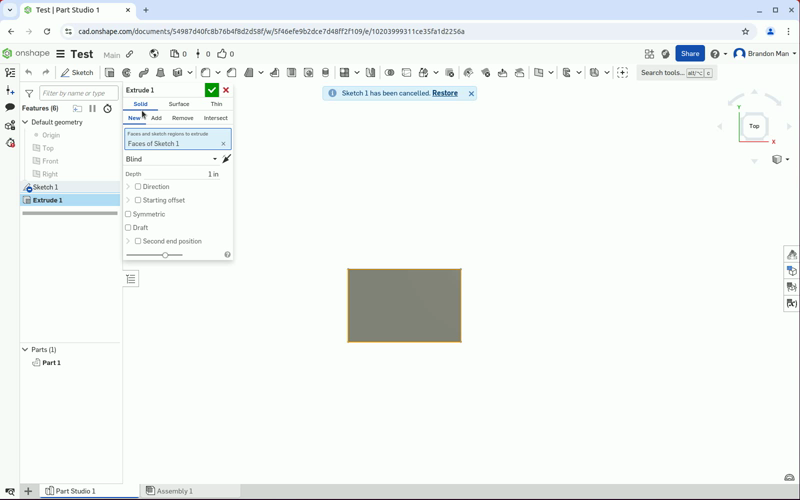
mouse_move(137, 120)
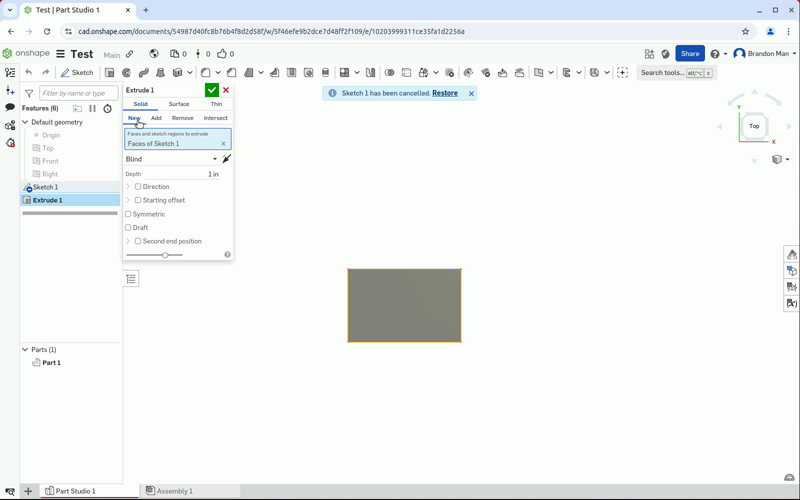
click(137, 120)
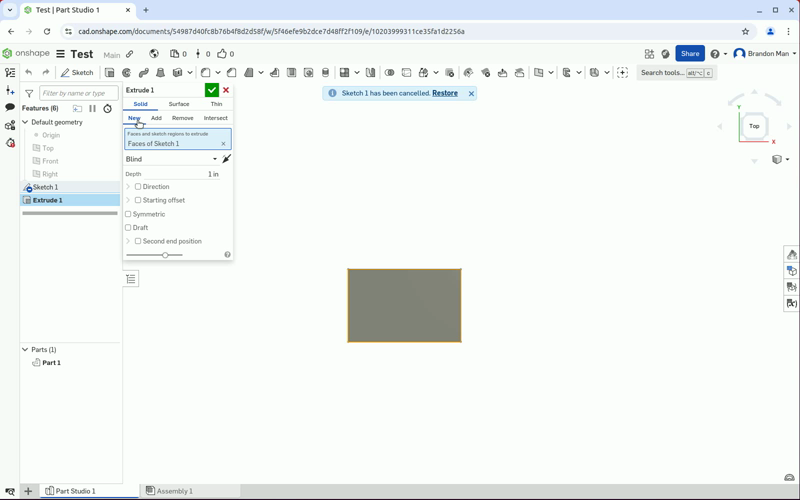
key(tab, 4)
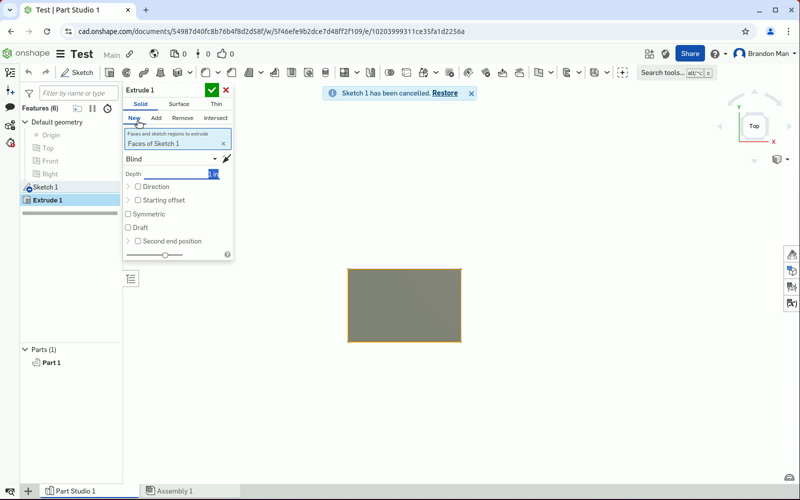
text(1.685)
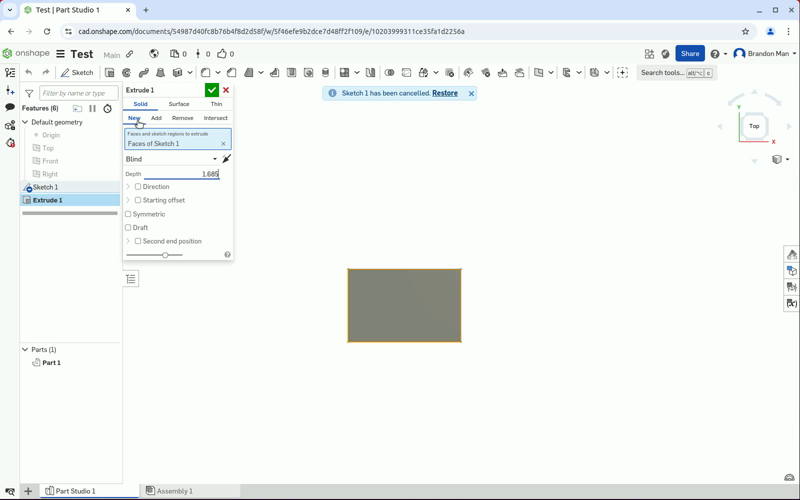
key(enter)
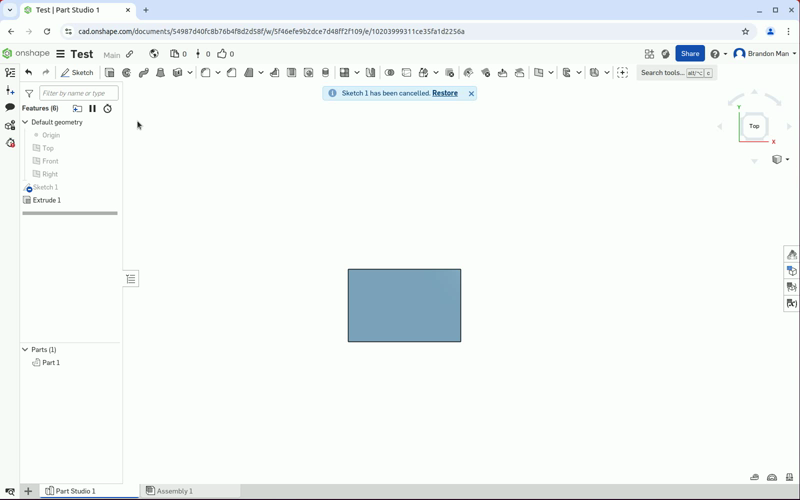
key(shift+h)
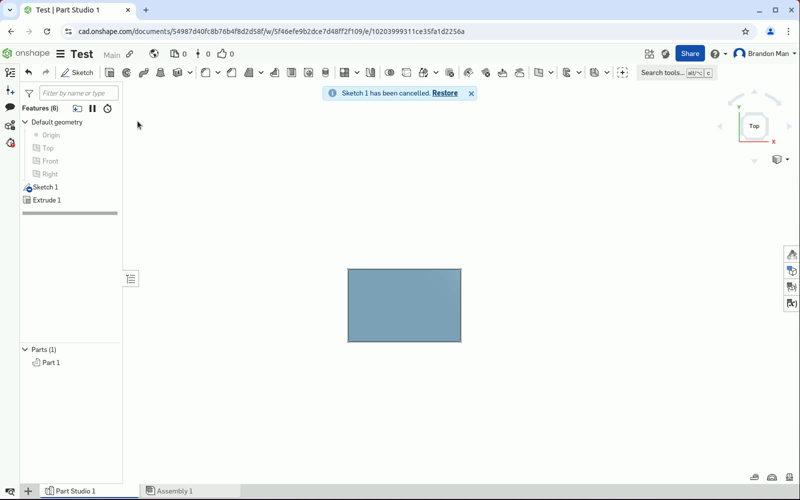
key(shift+h)
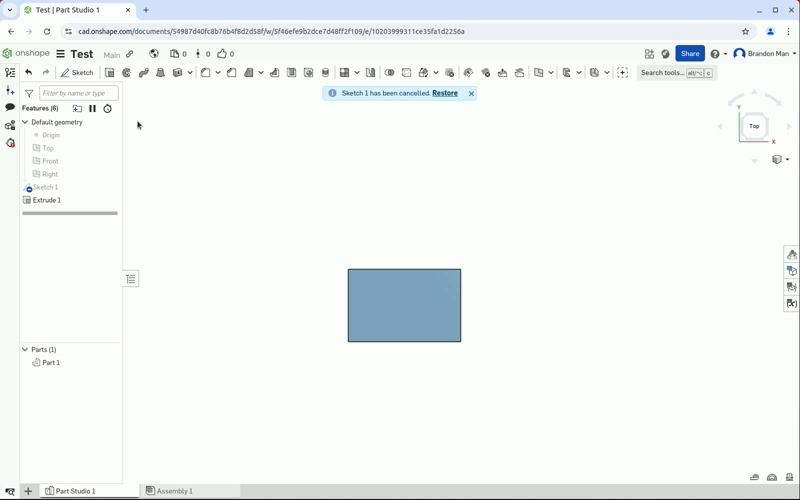
mouse_move(73, 189)
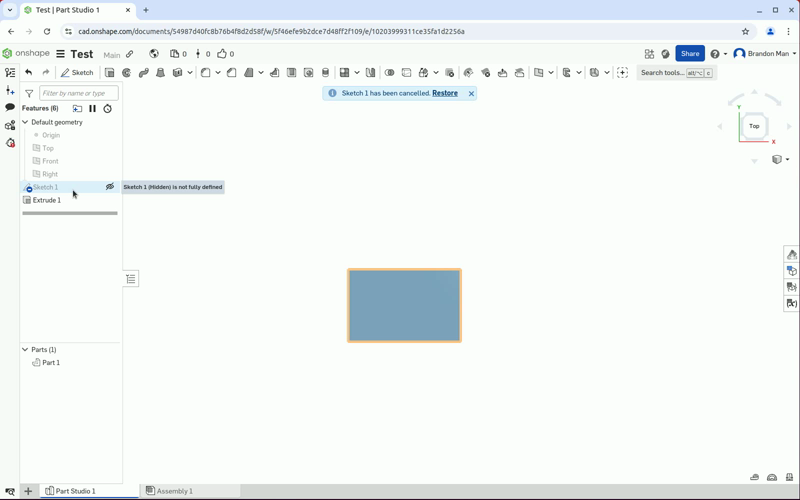
click(73, 189)
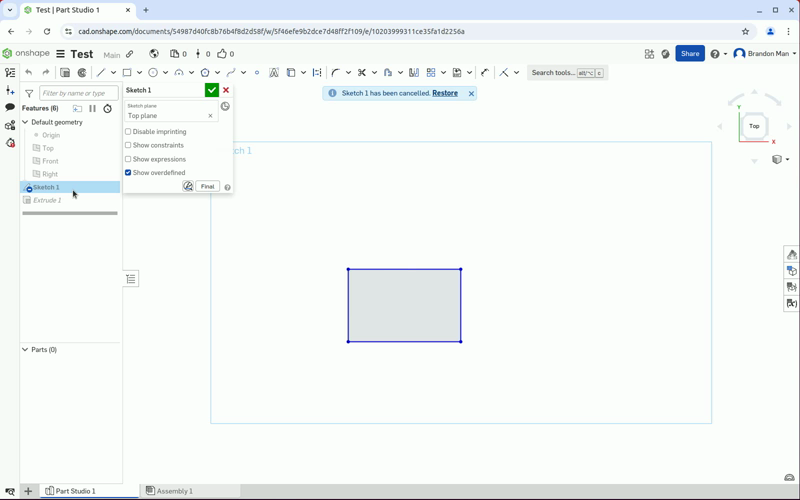
mouse_move(229, 92)
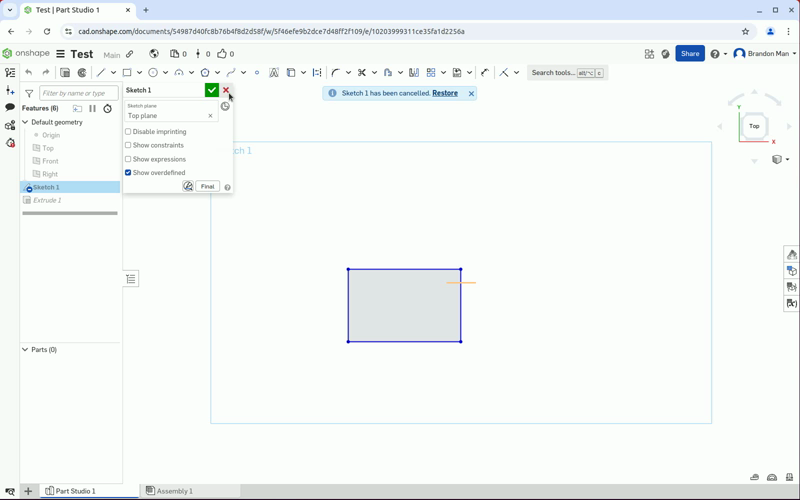
click(229, 92)
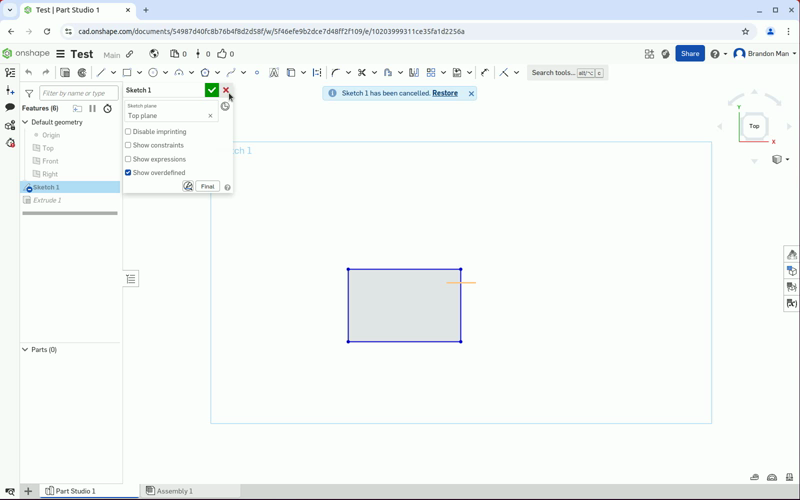
key(shift+s)
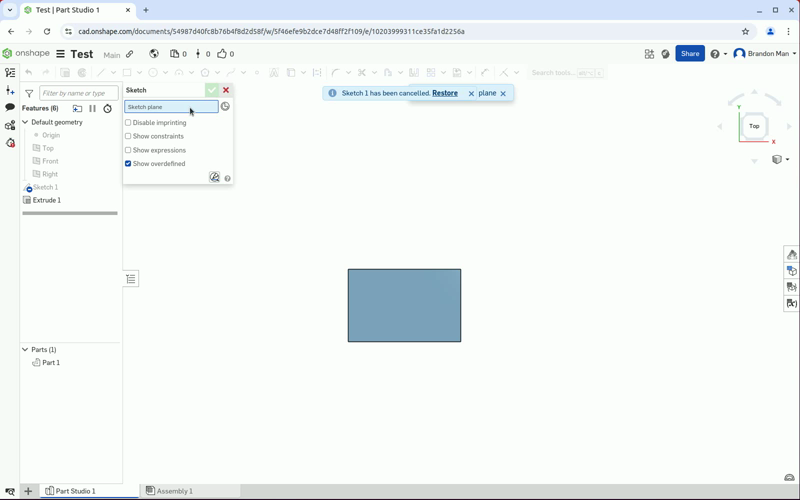
mouse_move(73, 150)
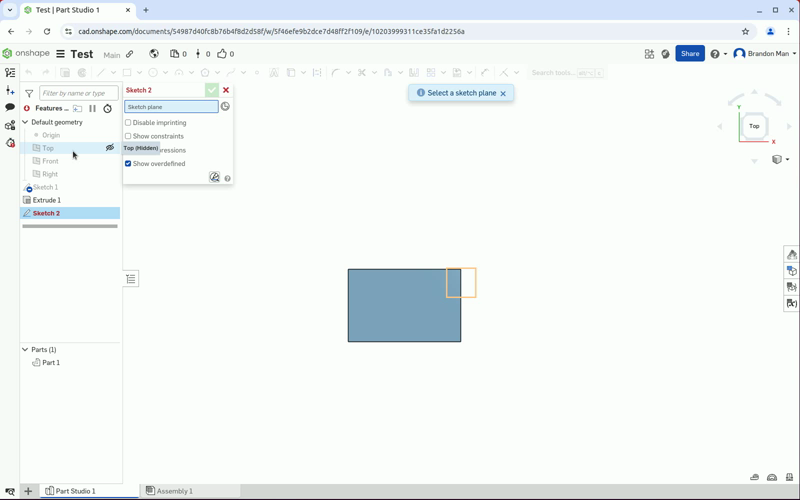
click(73, 150)
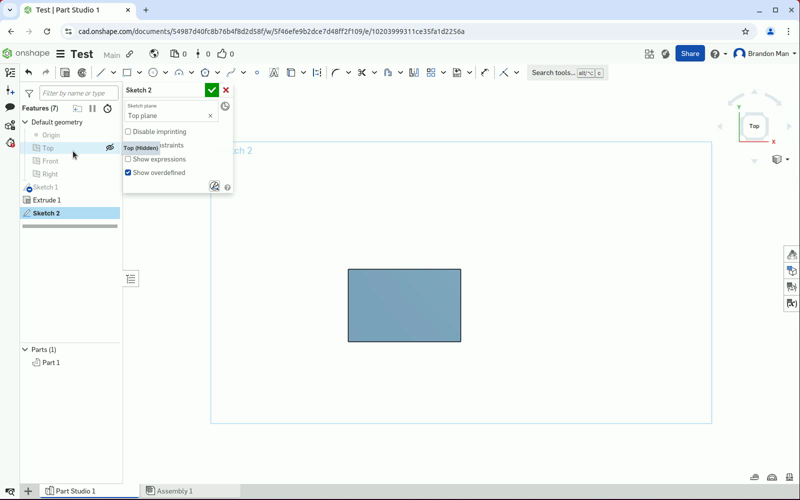
mouse_move(73, 352)
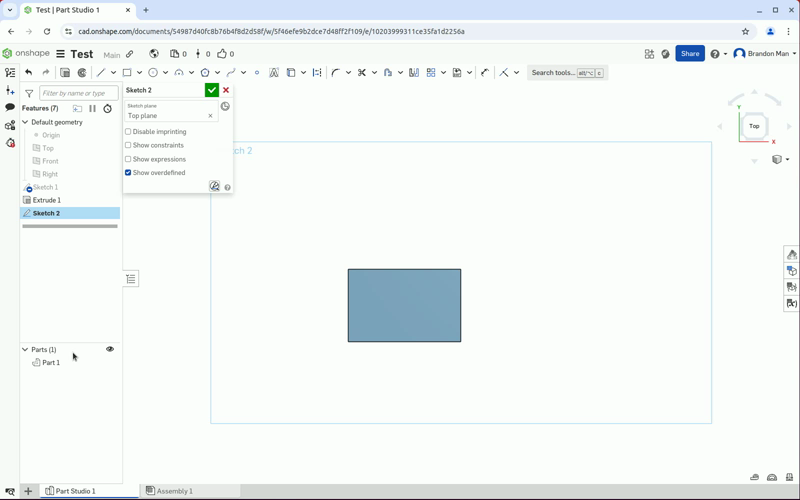
key(y)
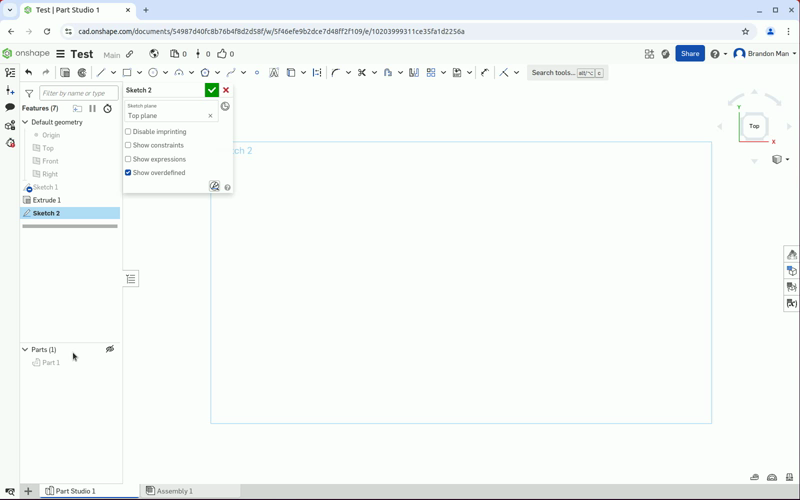
key(c)
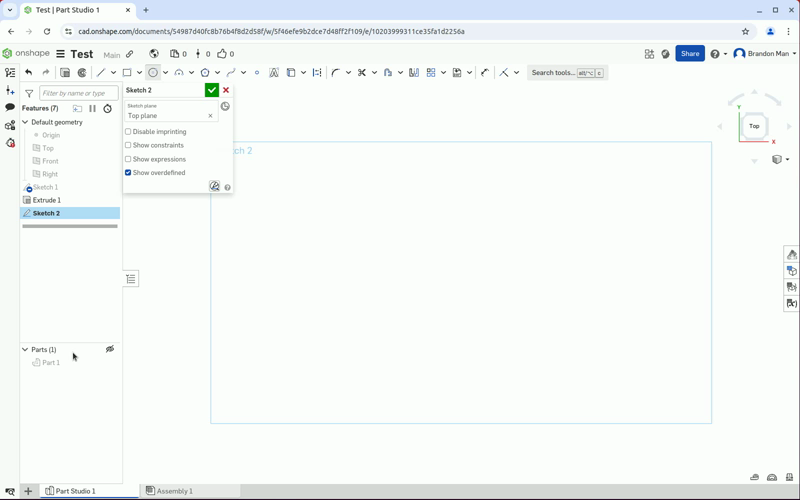
key_down(shift)
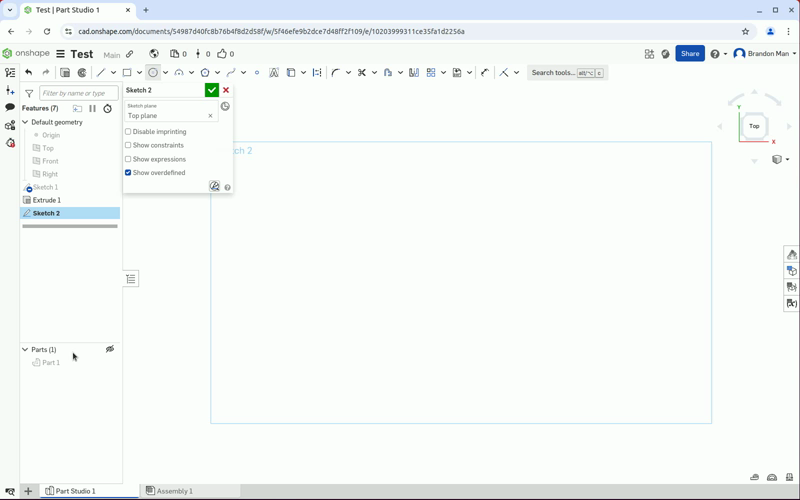
mouse_move(460, 305)
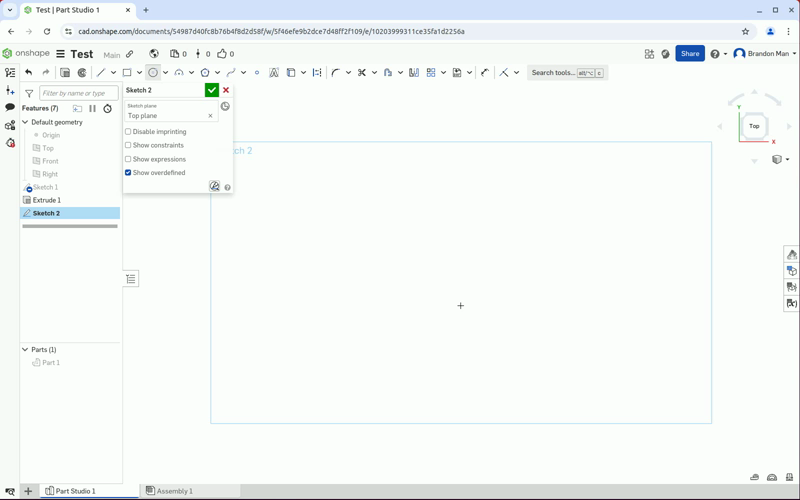
click(460, 305)
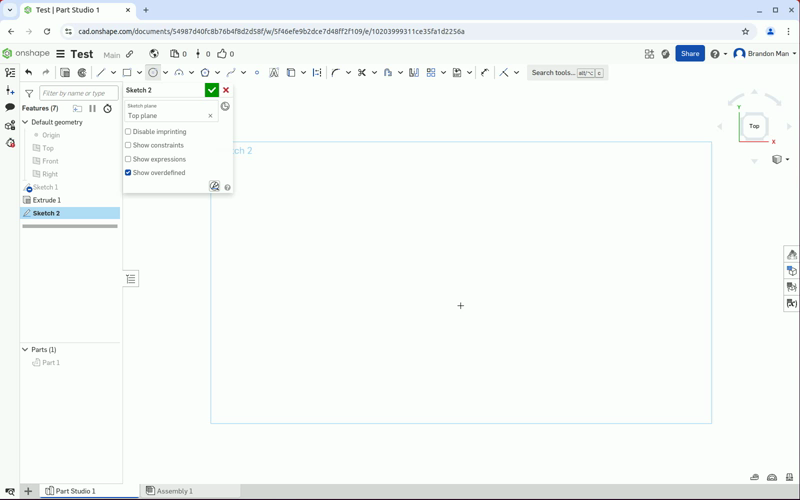
key_up(shift)
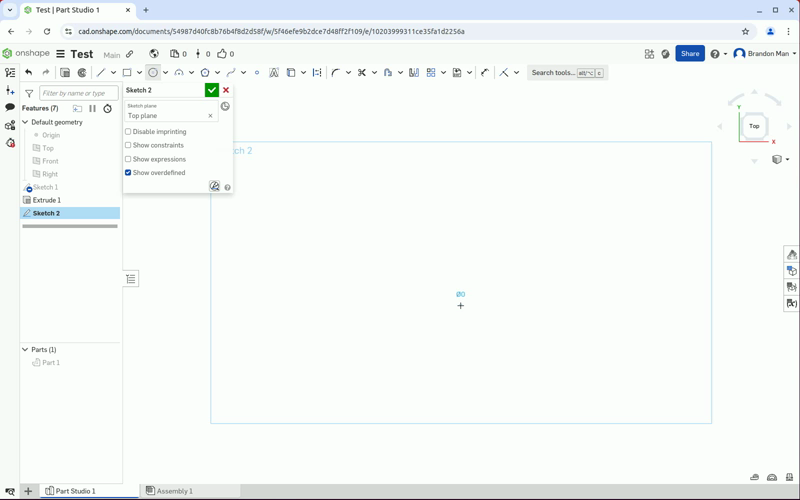
mouse_move(513, 305)
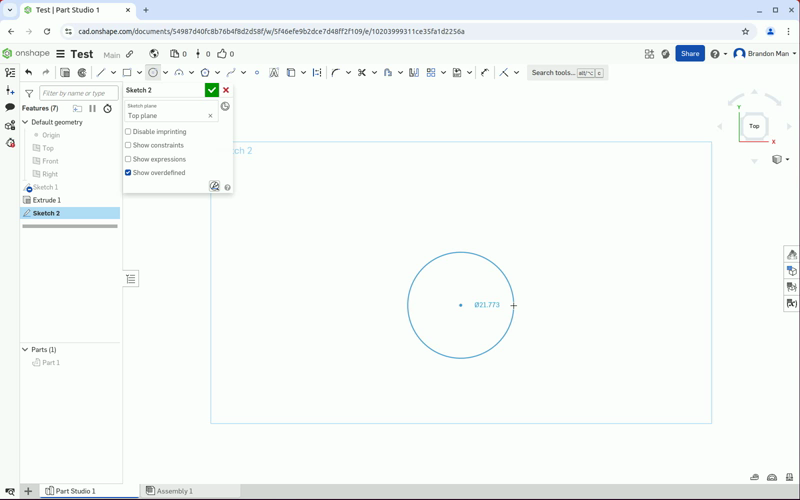
click(513, 305)
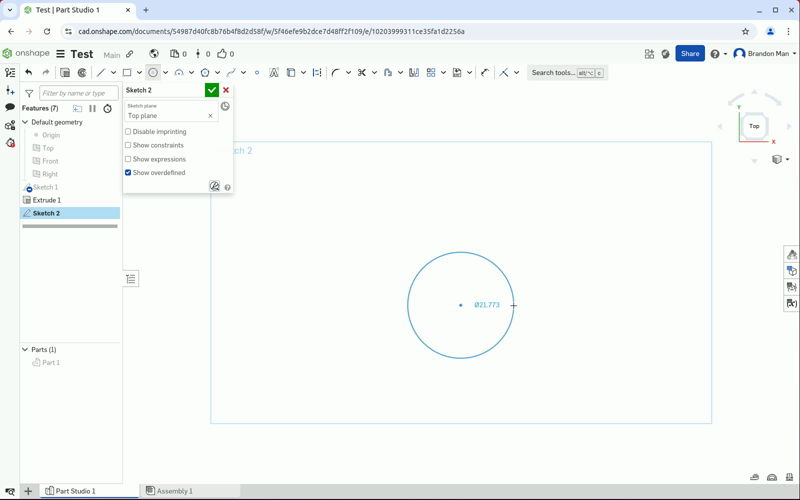
key(esc)
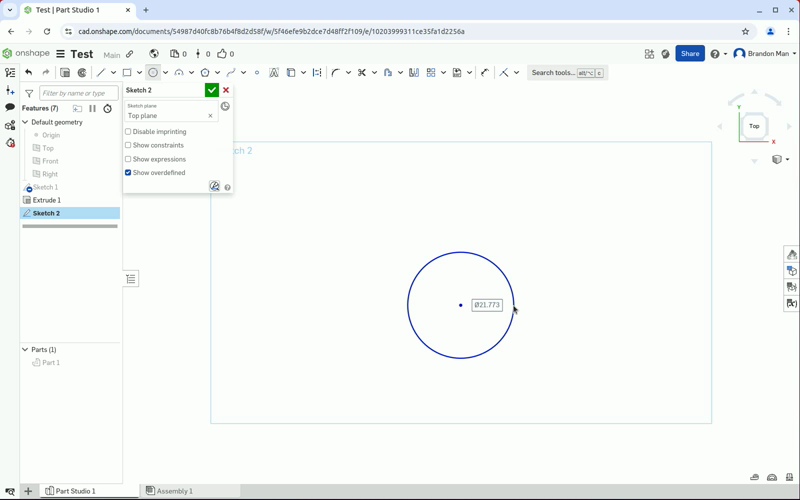
mouse_move(428, 306)
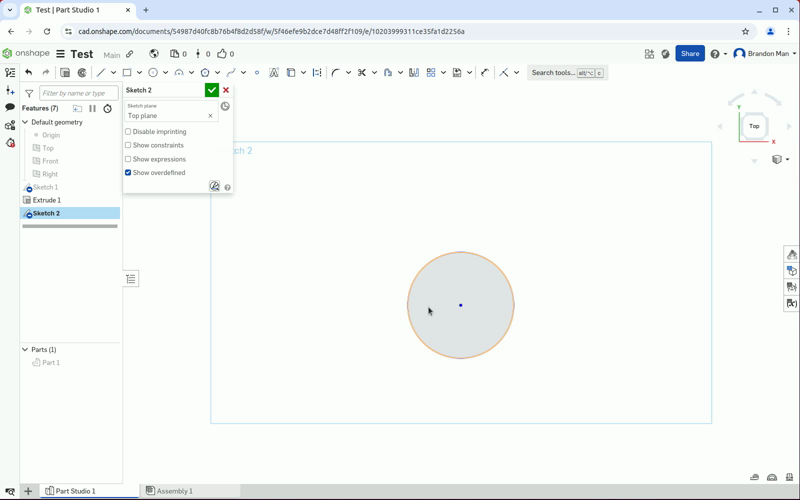
click(428, 306)
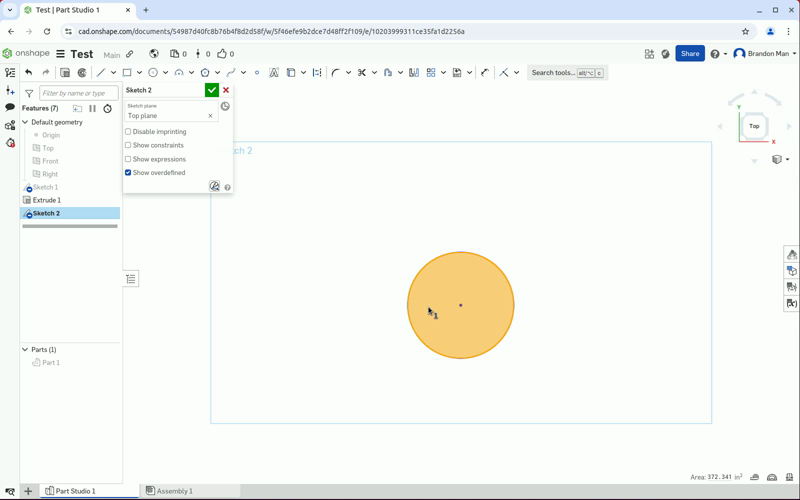
mouse_move(73, 352)
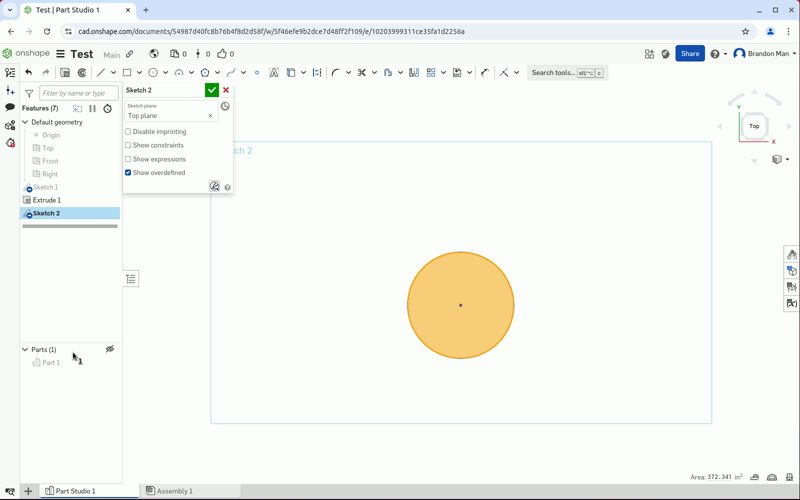
key(shift+y)
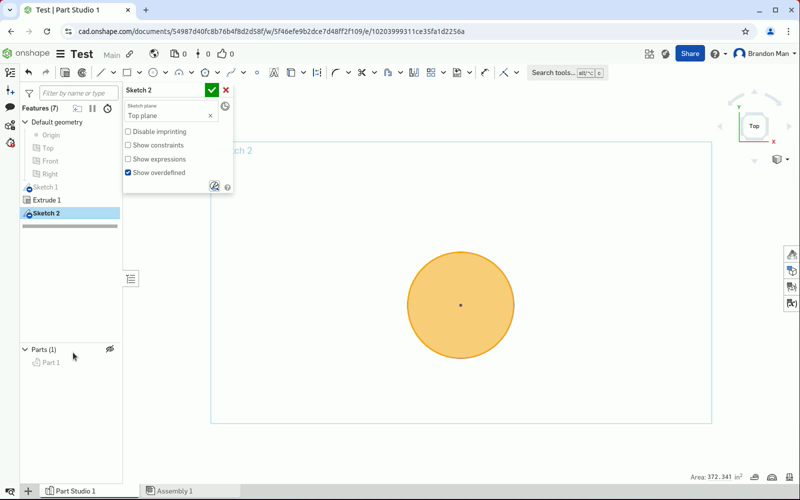
key(shift+e)
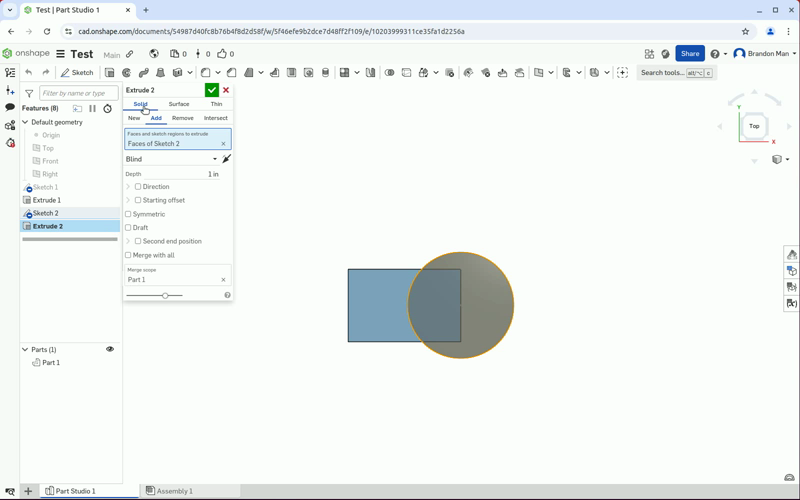
mouse_move(143, 106)
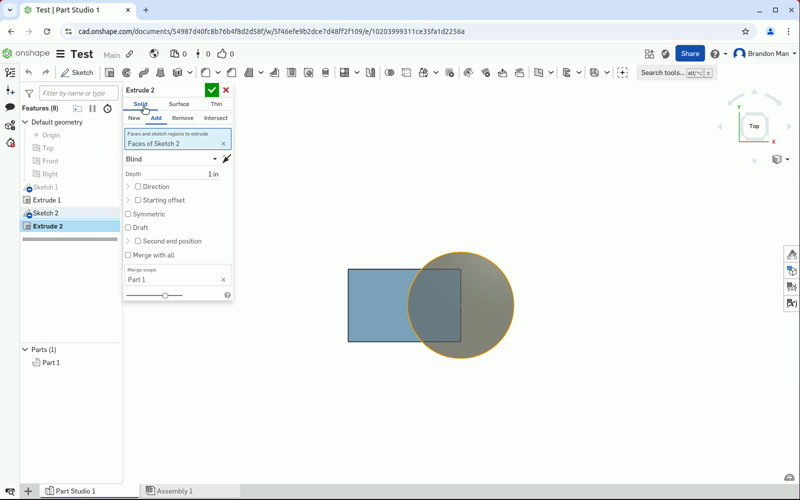
click(143, 106)
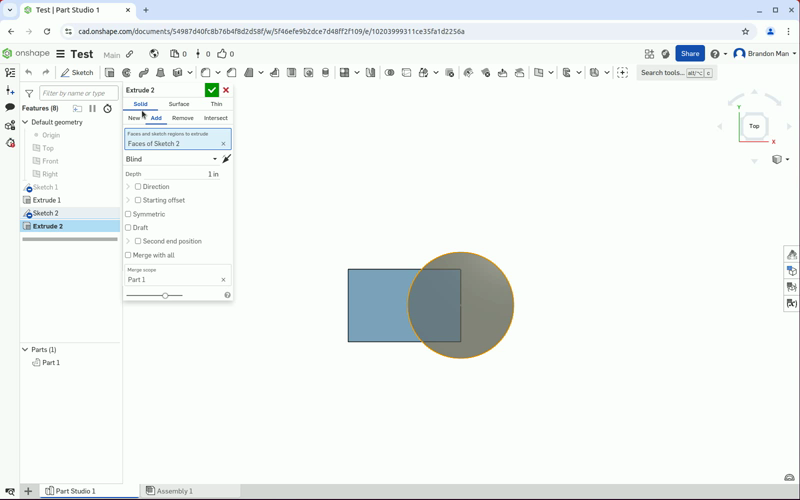
mouse_move(137, 120)
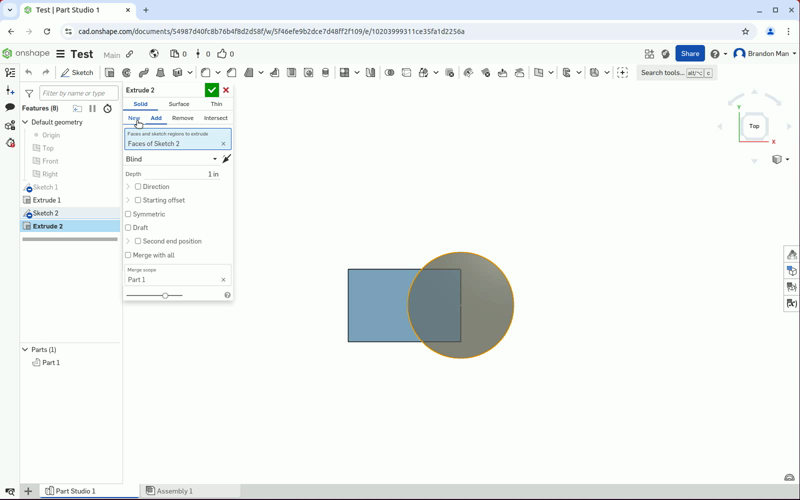
click(137, 120)
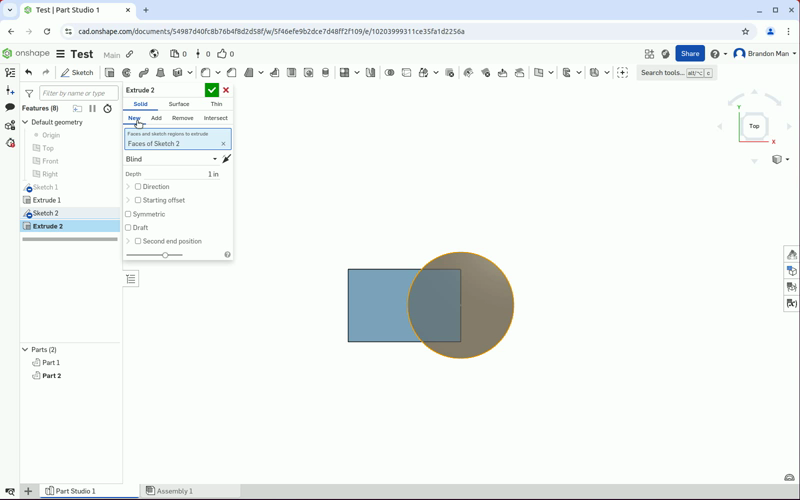
key(tab, 4)
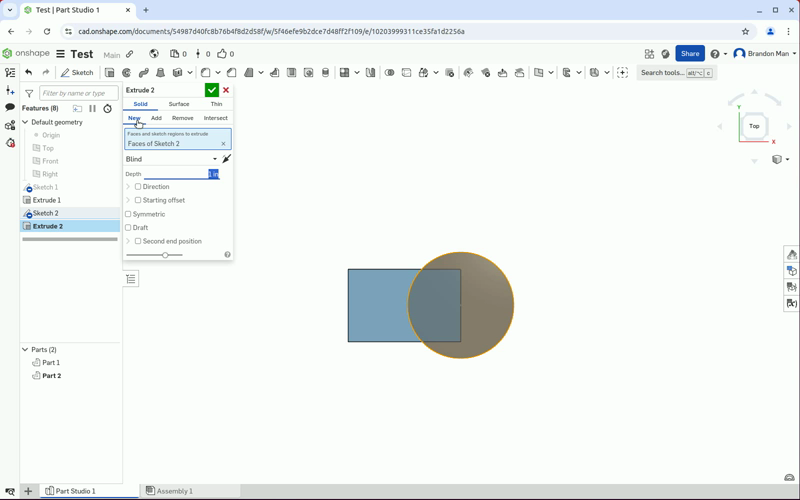
text(1.685)
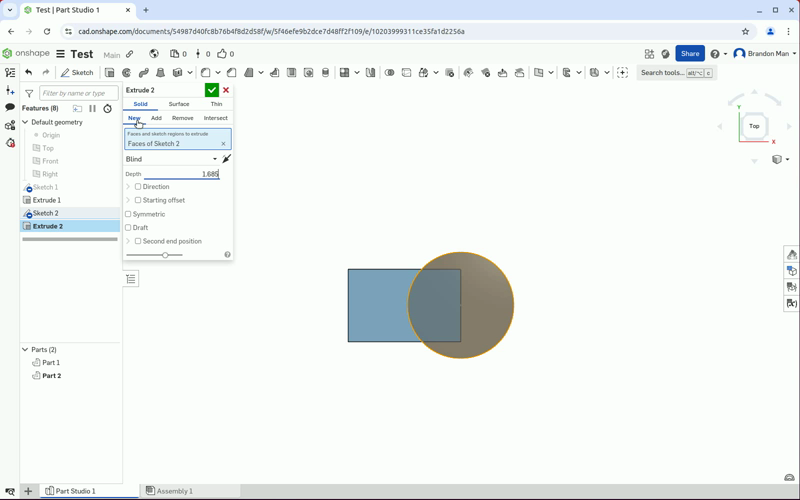
key(enter)
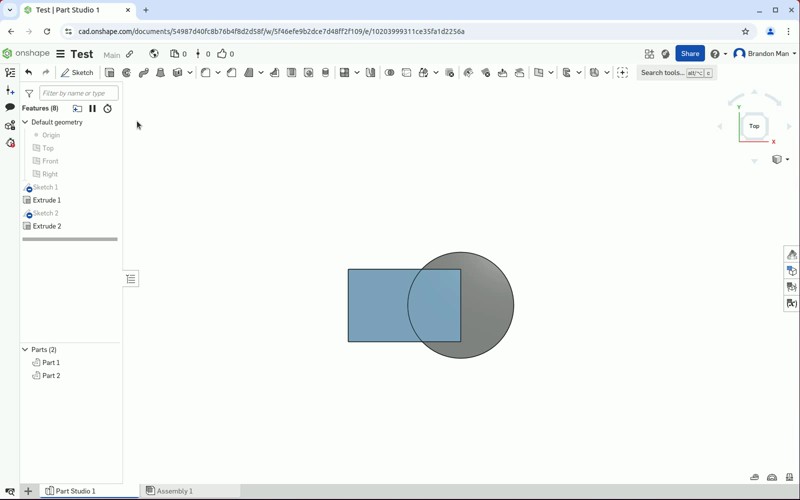
key(shift+h)
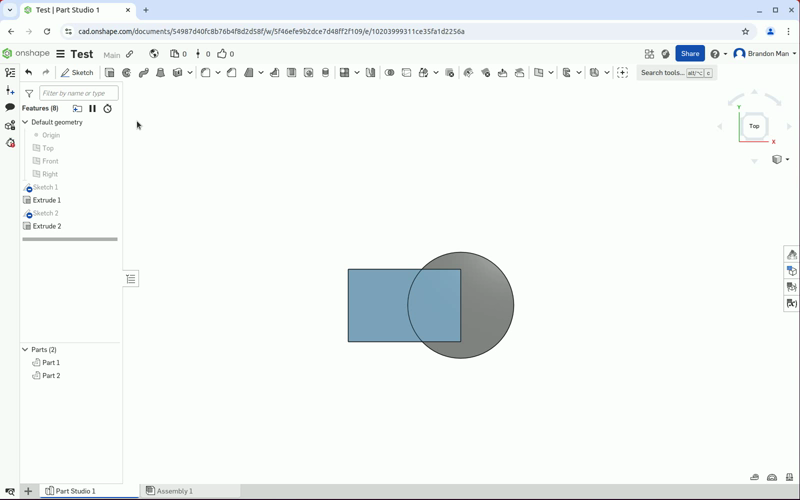
key(shift+h)
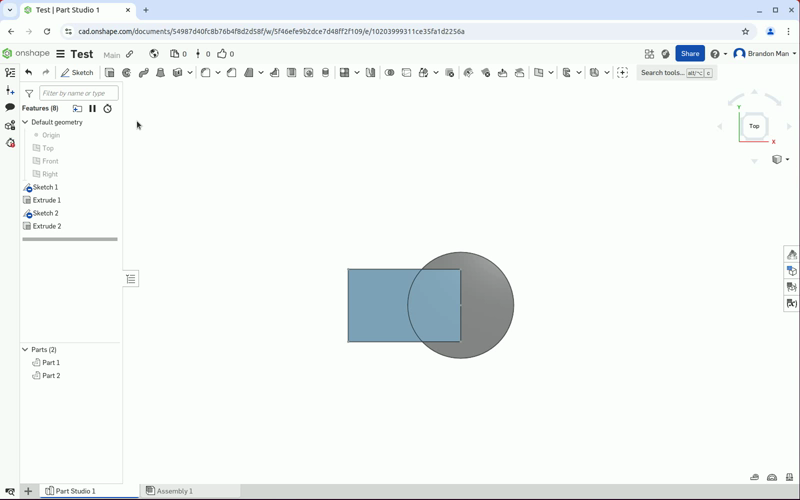
key(shift+7)
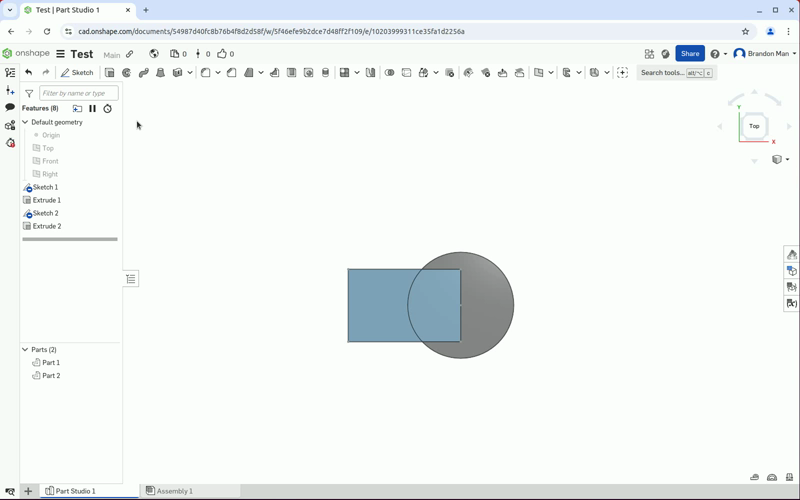
key(up, 3)
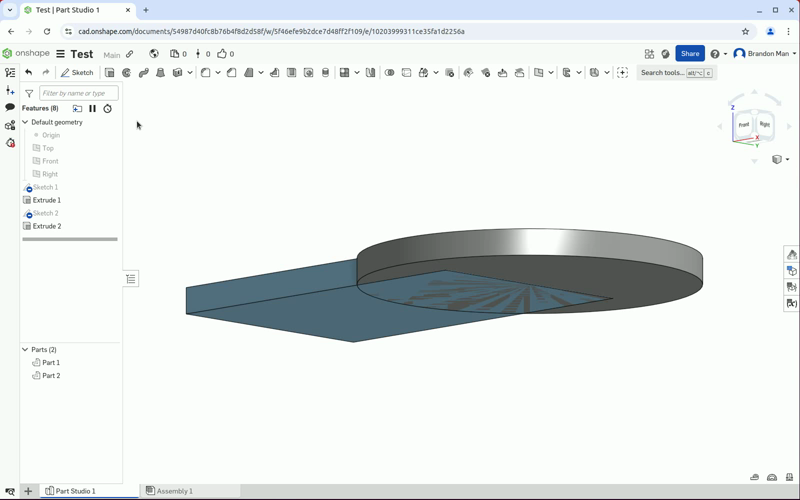
key(left, 3)
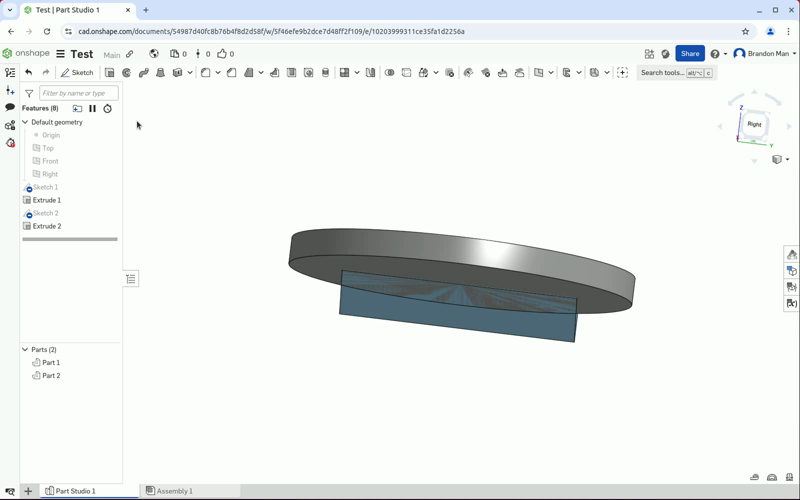
key(right, 3)
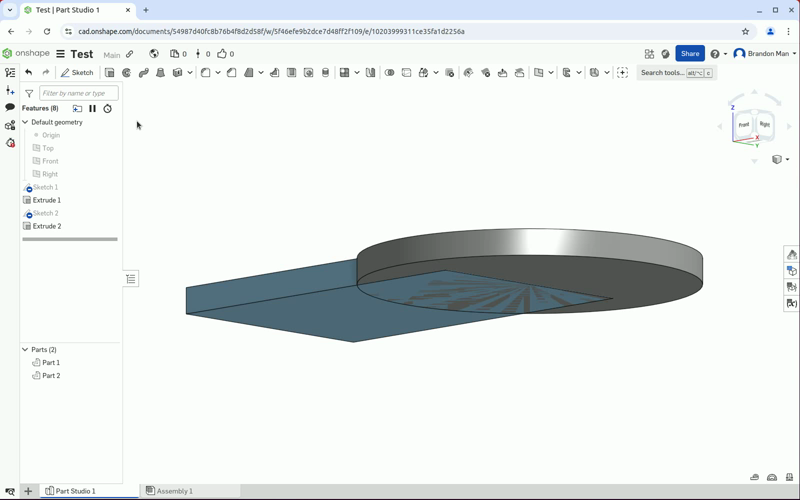
key(down, 3)
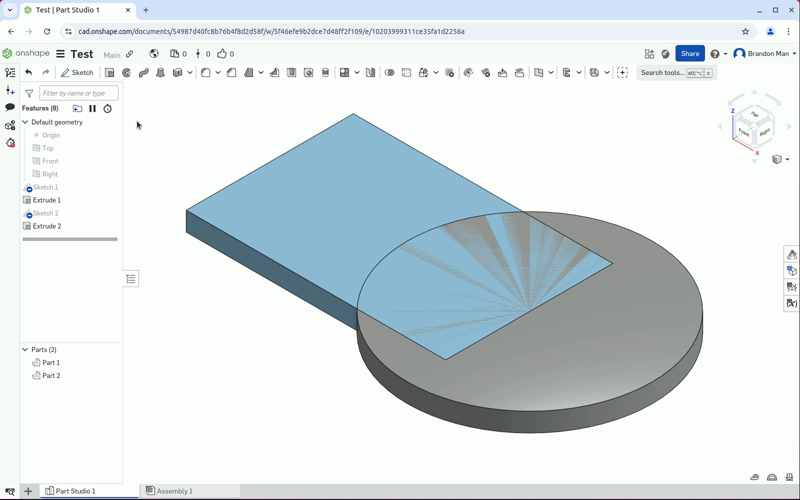
mouse_move(73, 189)
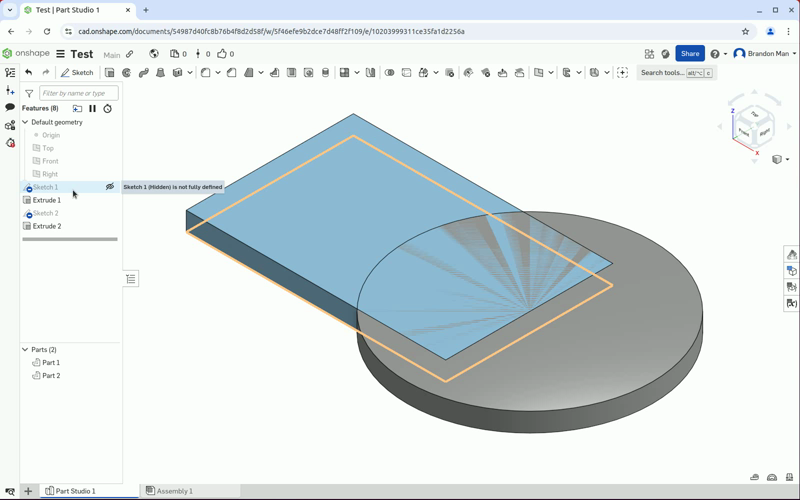
click(73, 189)